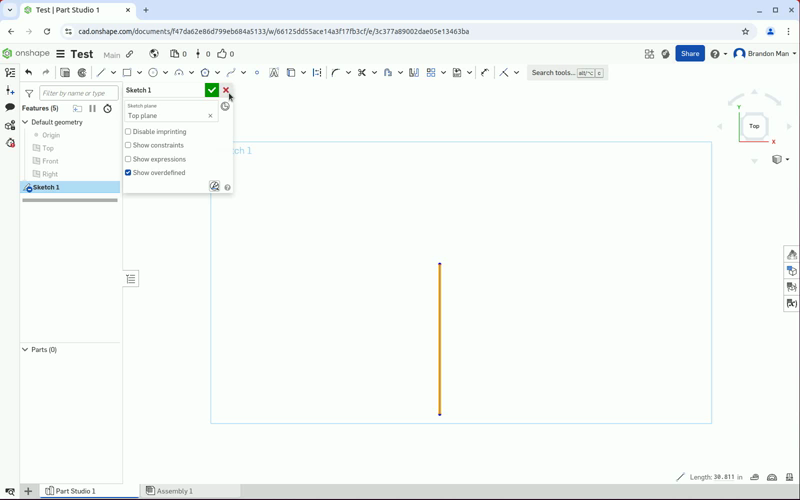
key(shift+h)
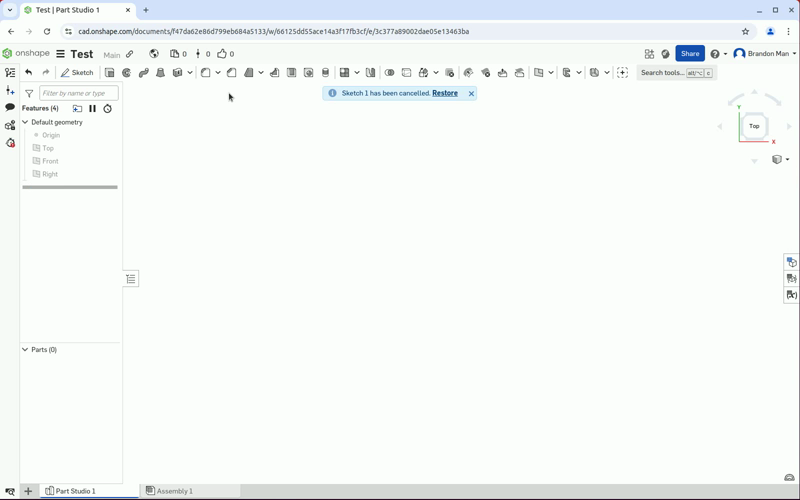
mouse_move(73, 352)
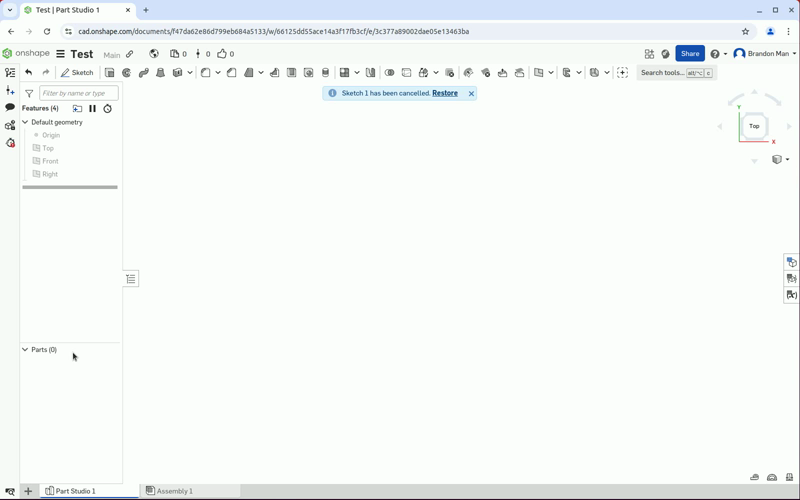
key(y)
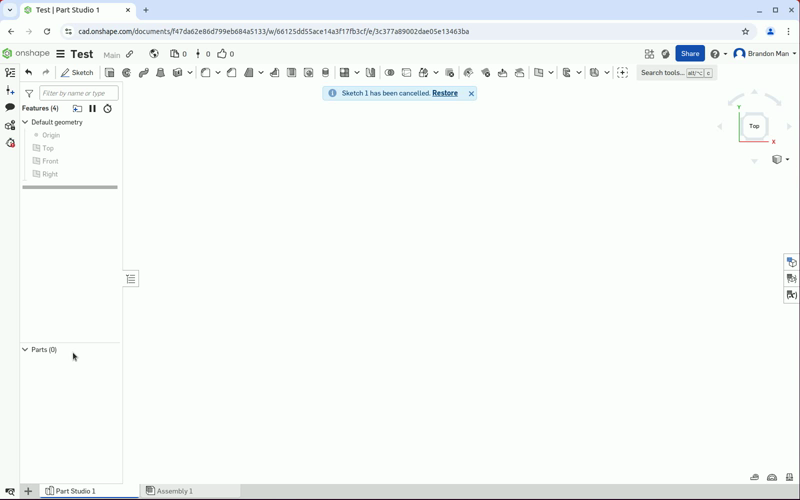
key(shift+p)
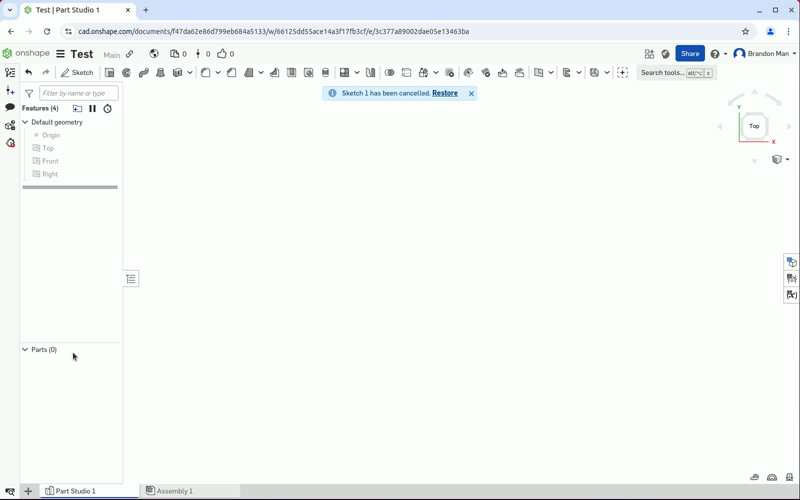
key(space)
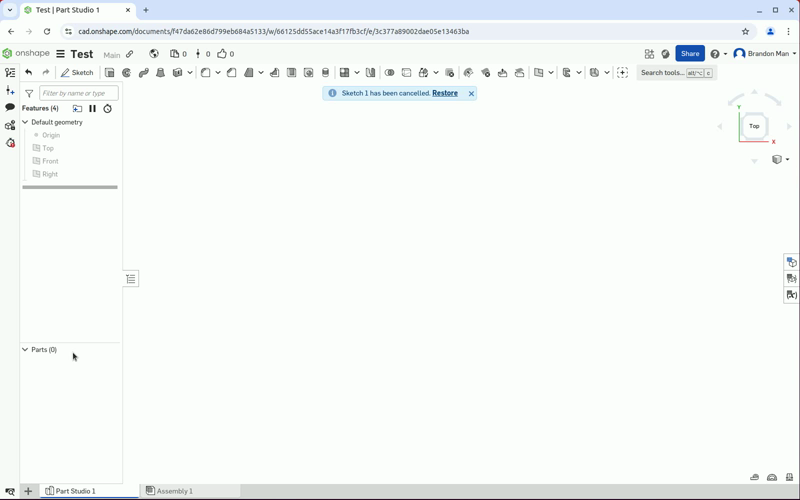
key_down(shift)
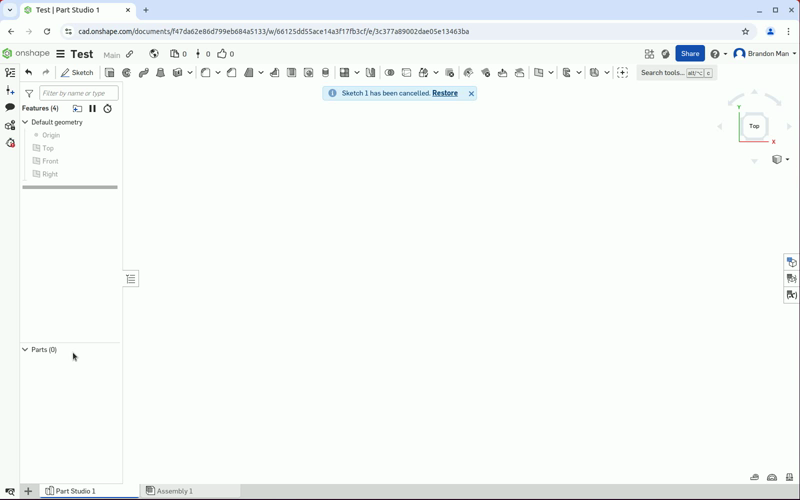
key(up)
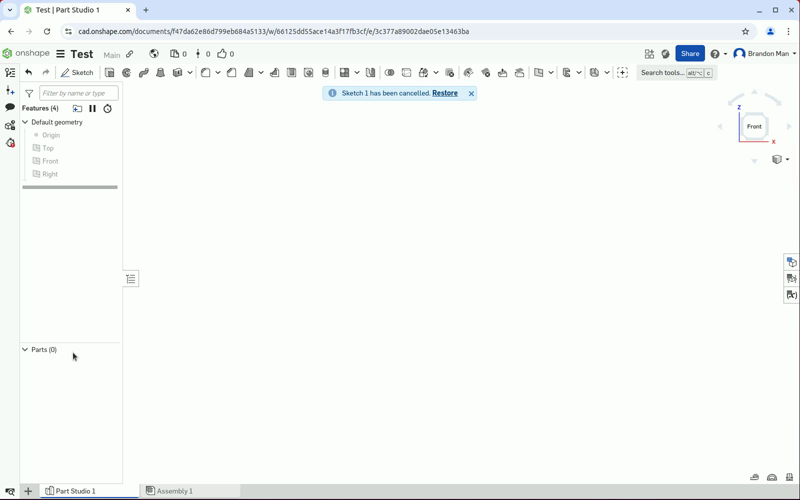
key_up(shift)
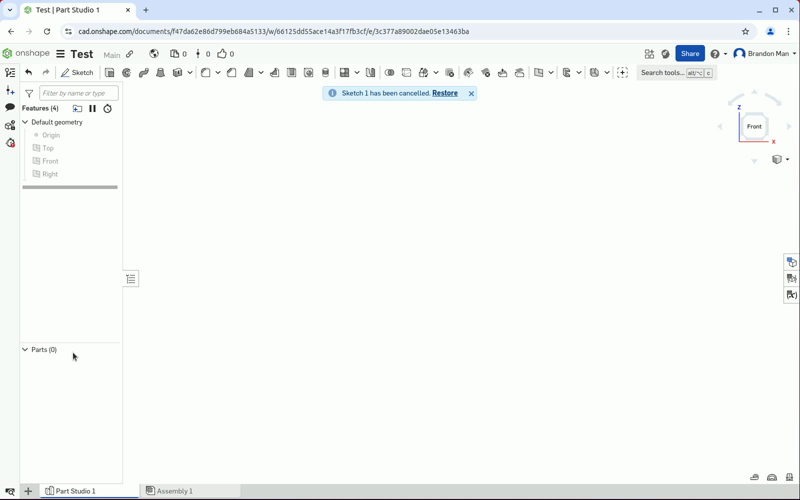
mouse_move(73, 352)
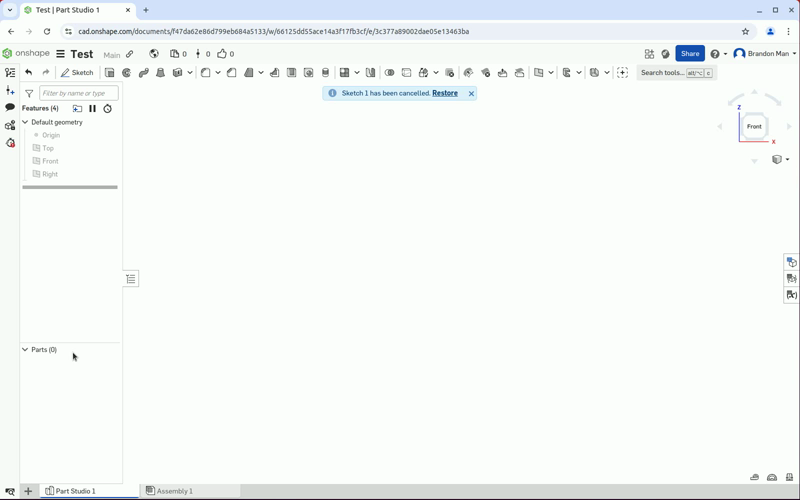
key(shift+y)
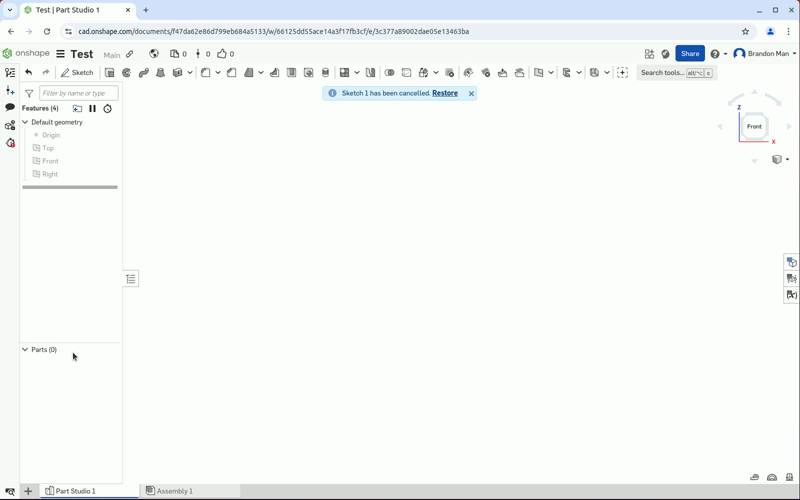
key(shift+s)
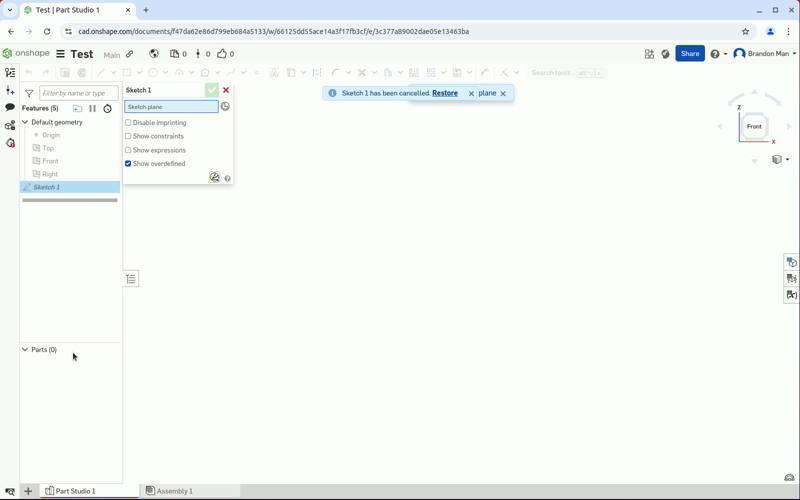
mouse_move(73, 163)
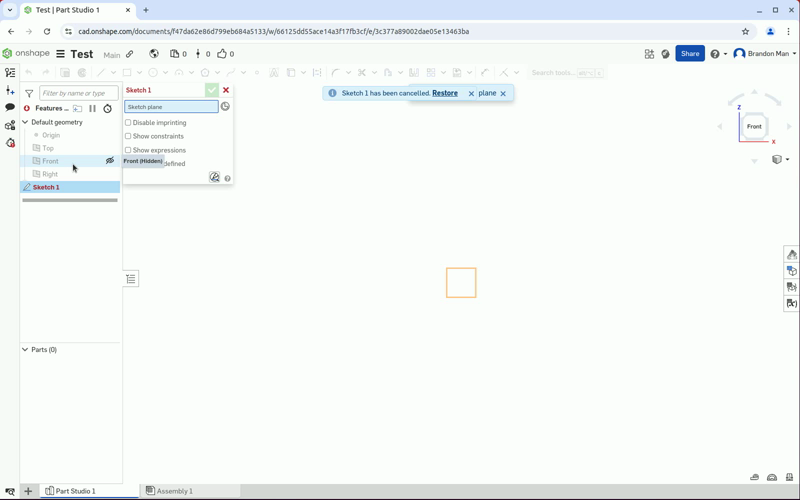
click(73, 163)
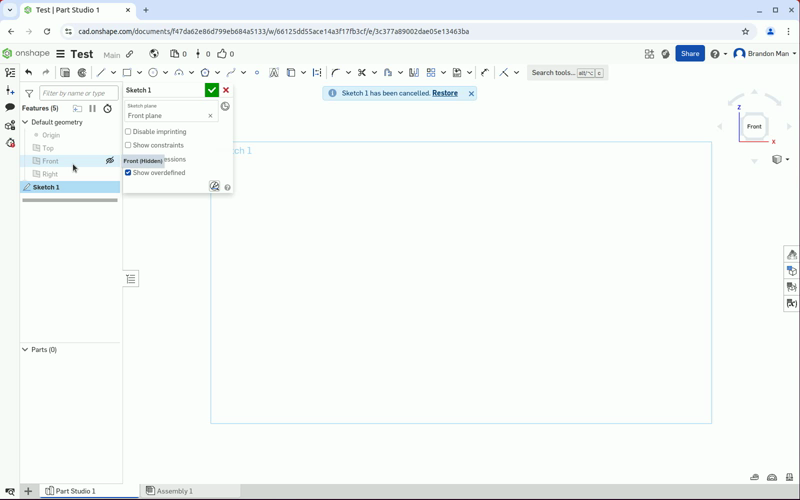
mouse_move(73, 352)
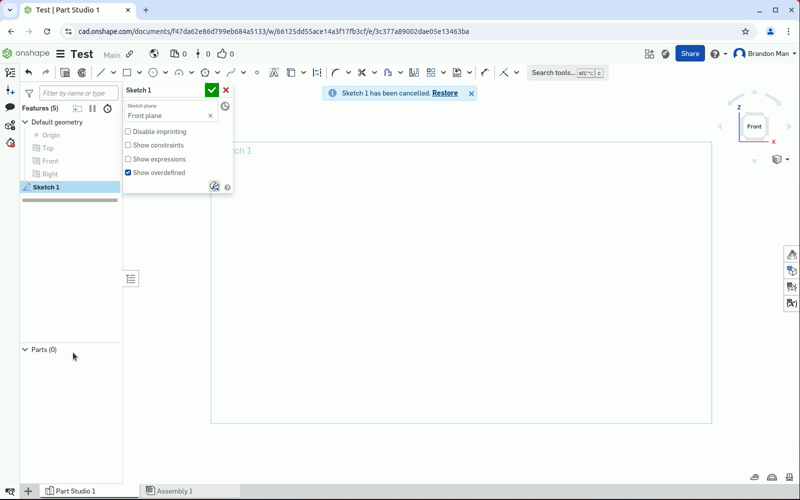
key(y)
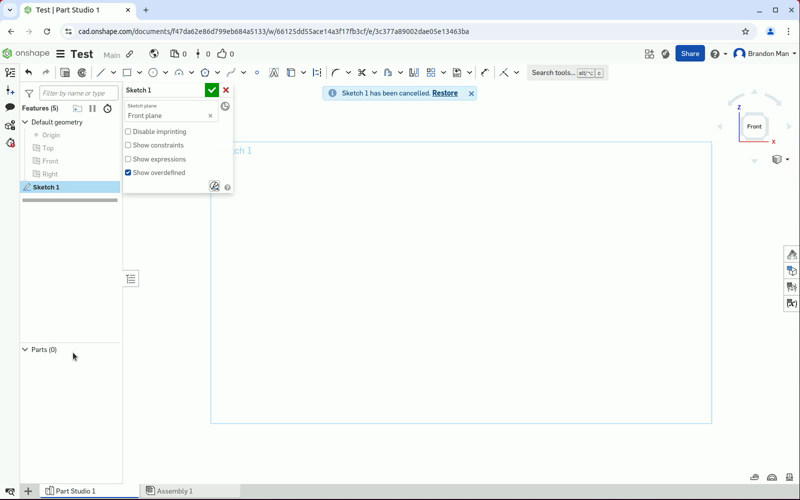
key(c)
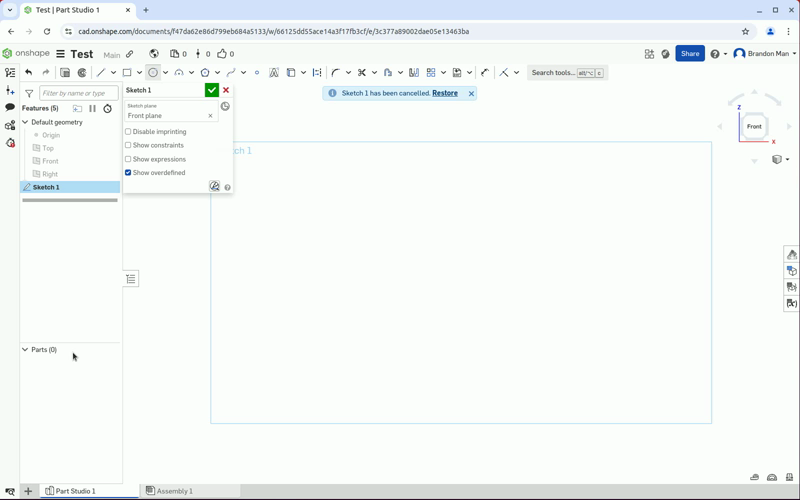
key_down(shift)
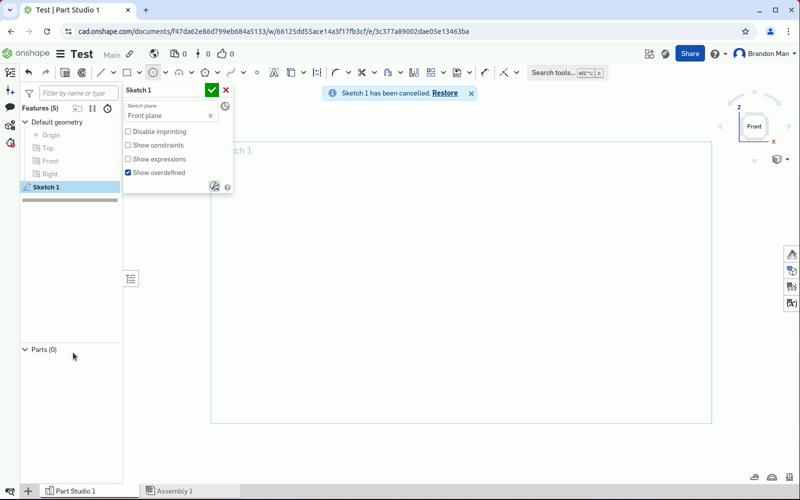
mouse_move(515, 259)
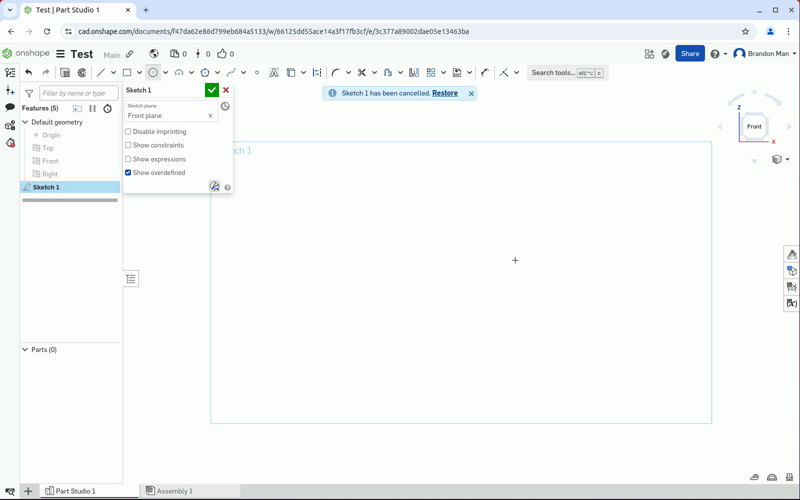
click(515, 259)
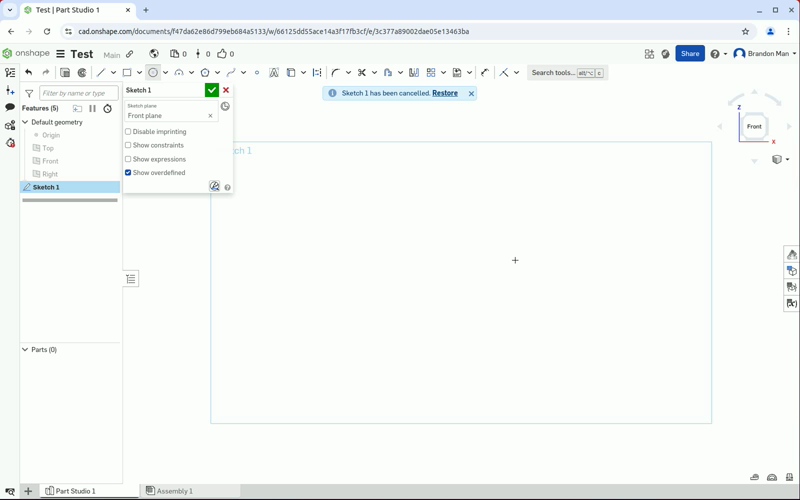
key_up(shift)
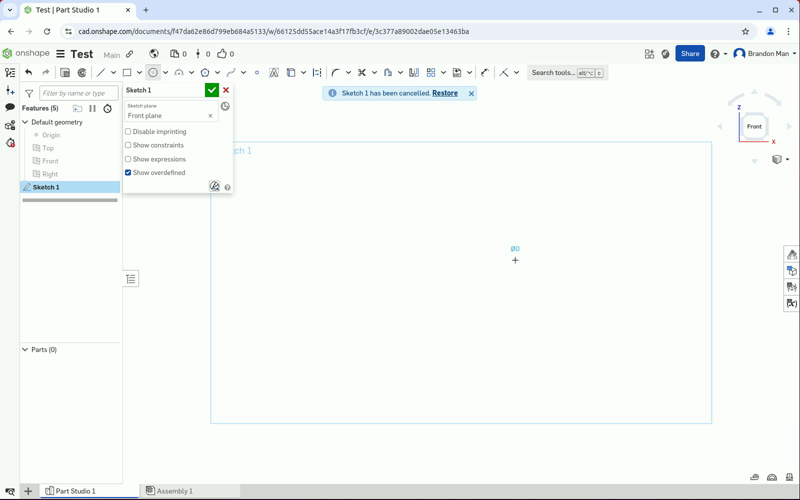
mouse_move(574, 259)
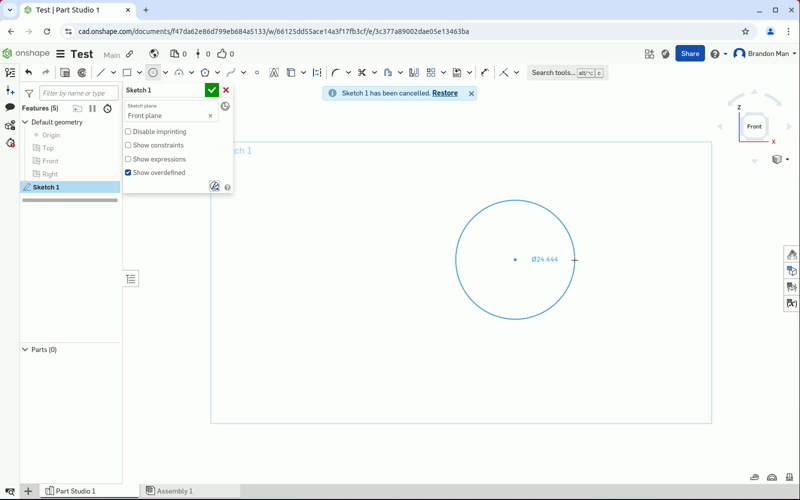
click(574, 259)
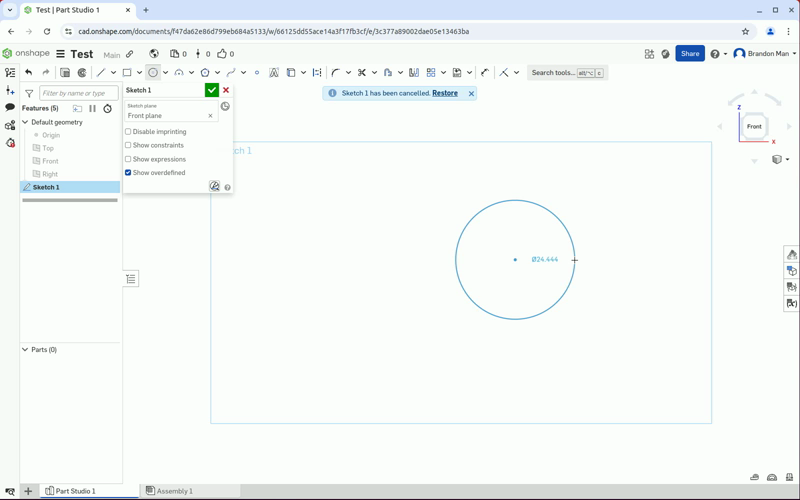
key(esc)
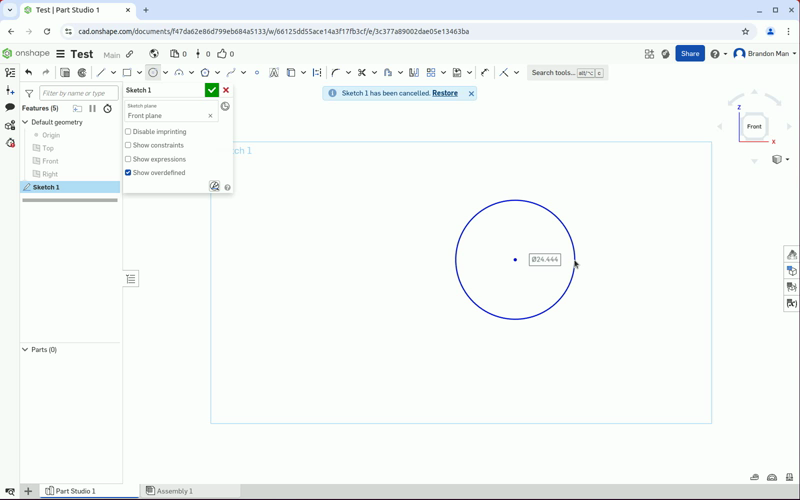
mouse_move(510, 243)
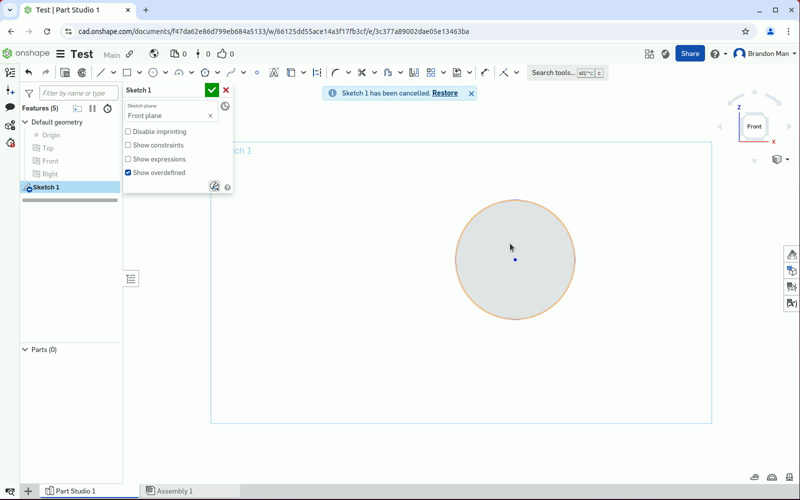
click(510, 243)
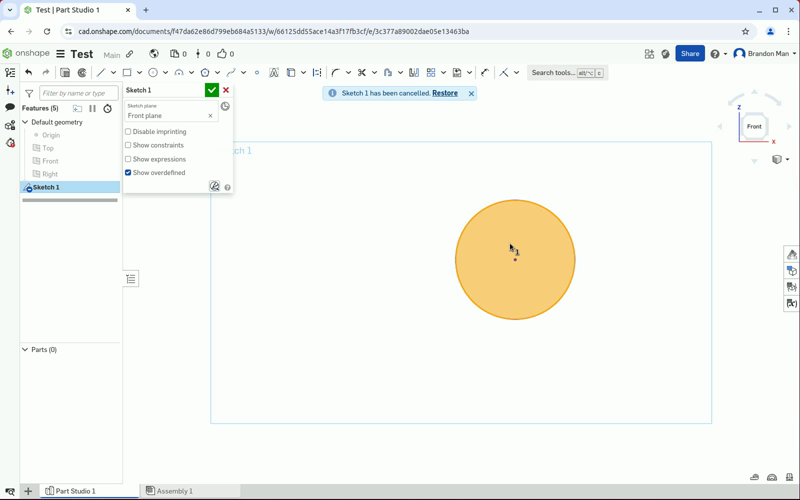
mouse_move(73, 352)
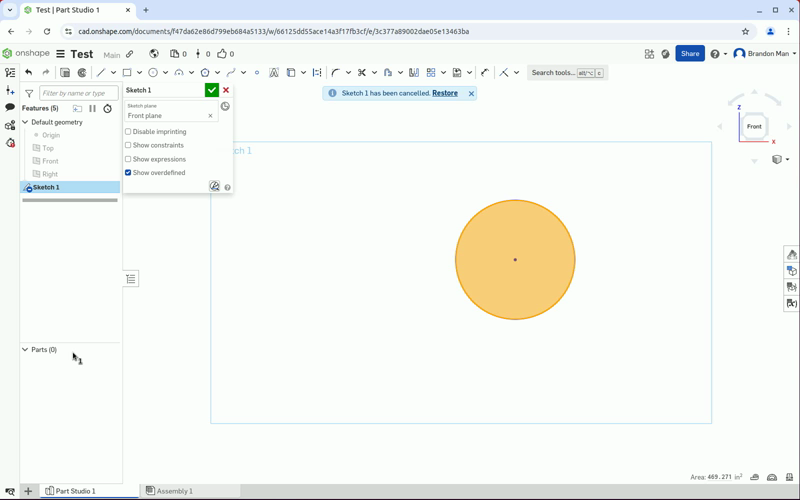
key(shift+y)
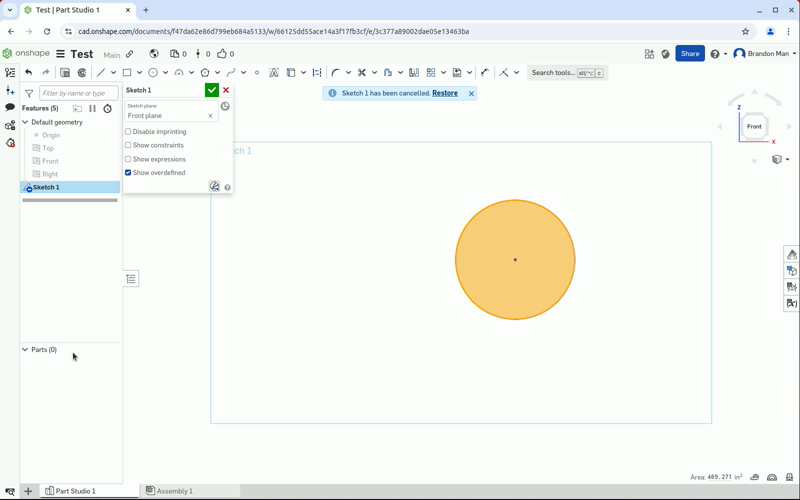
key(shift+e)
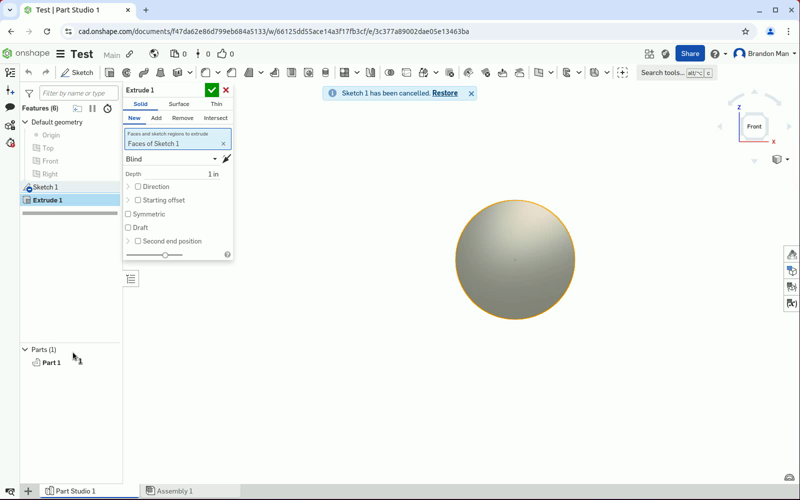
mouse_move(143, 106)
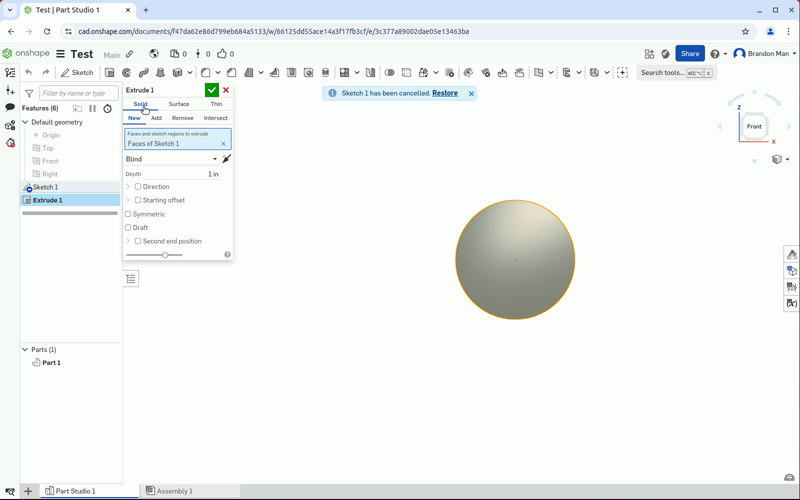
click(143, 106)
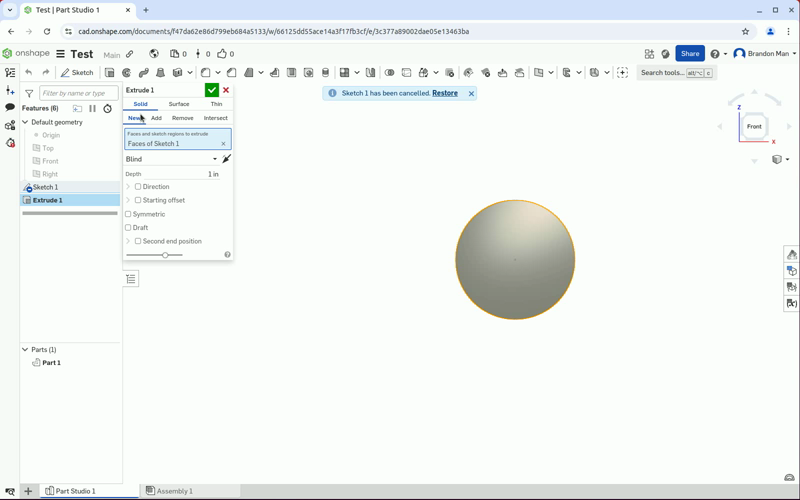
mouse_move(137, 120)
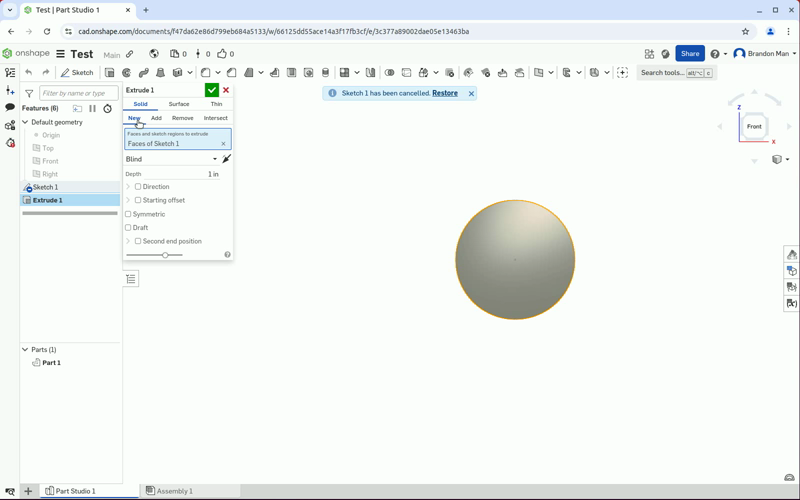
click(137, 120)
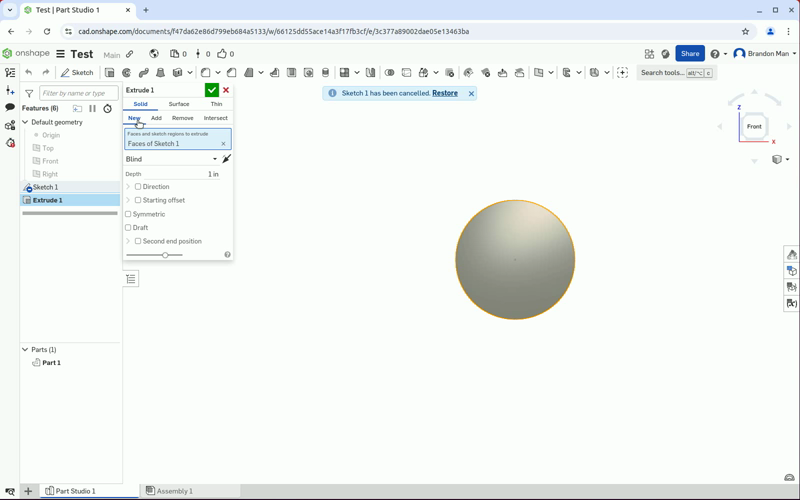
key(tab, 4)
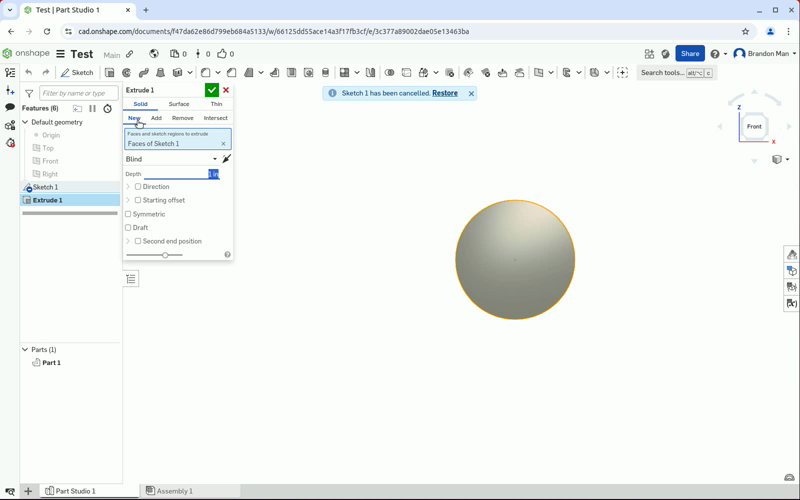
text(1.926)
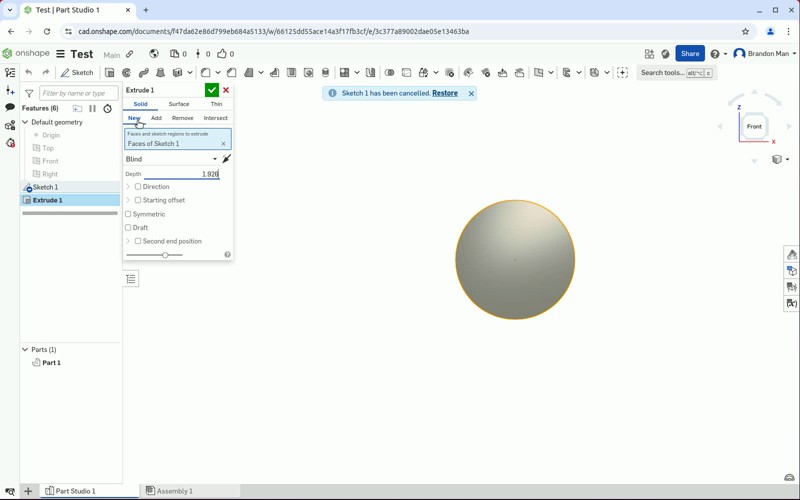
key(enter)
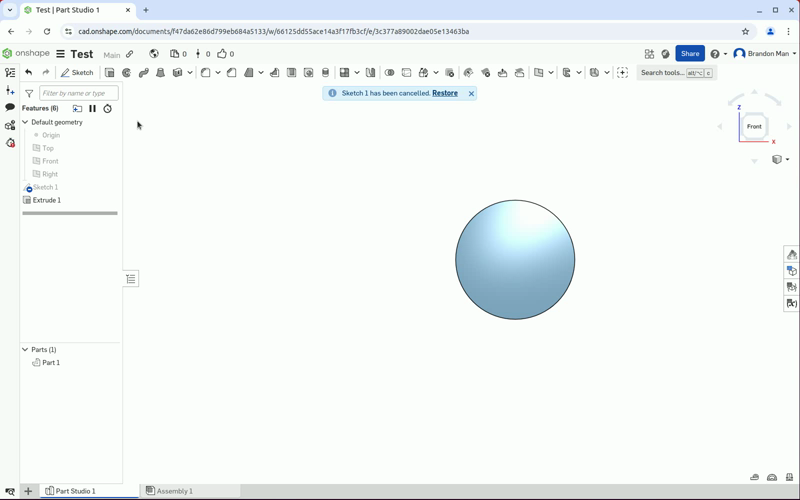
key(shift+h)
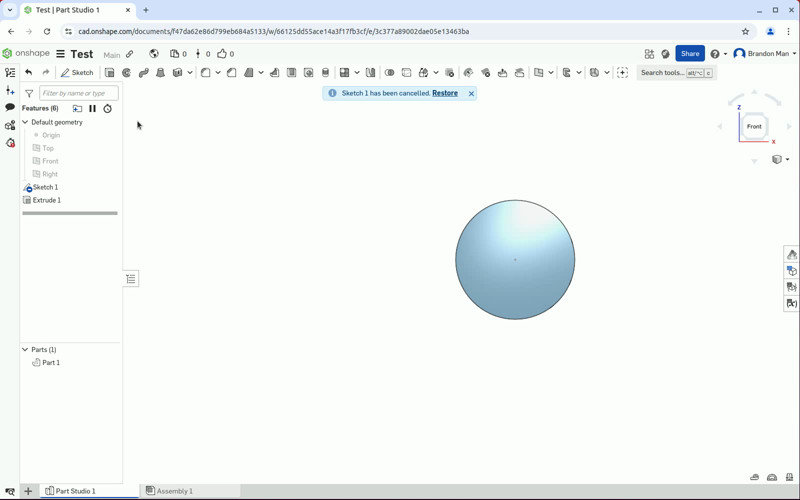
key(shift+h)
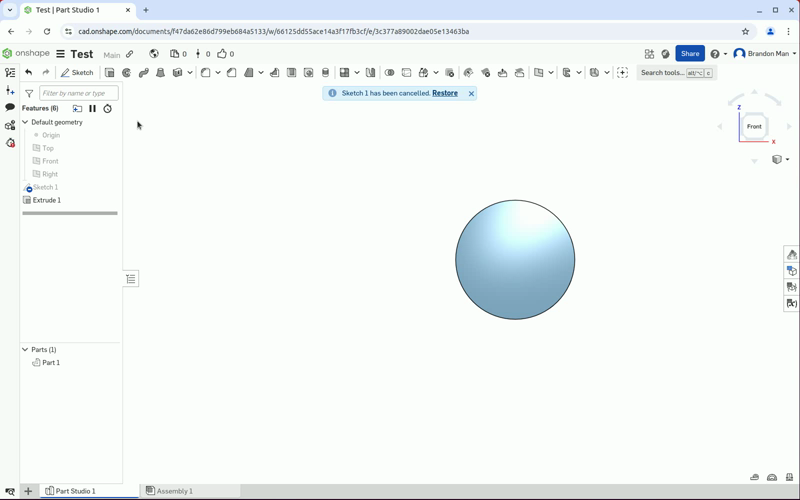
mouse_move(73, 189)
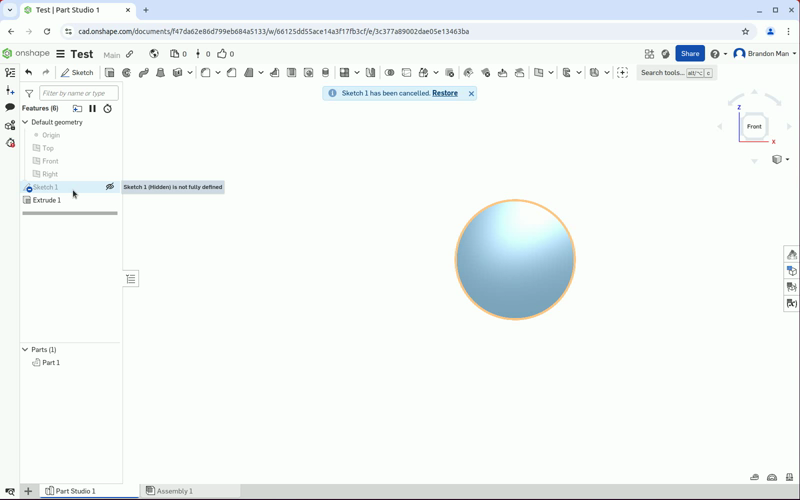
click(73, 189)
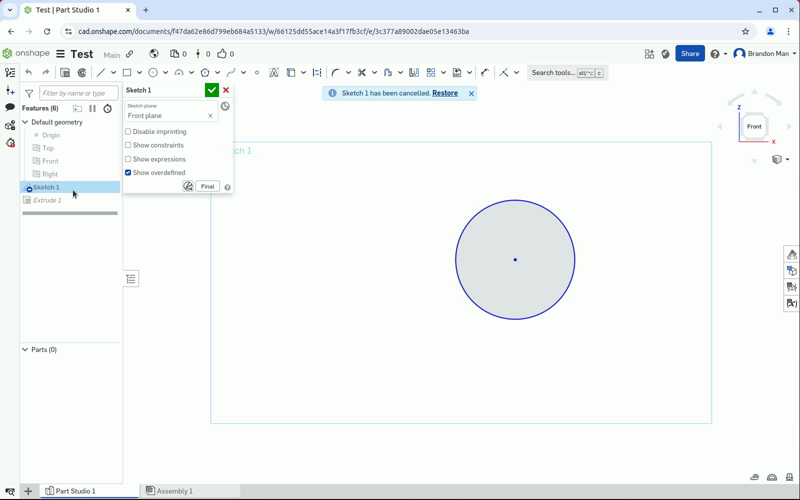
mouse_move(229, 92)
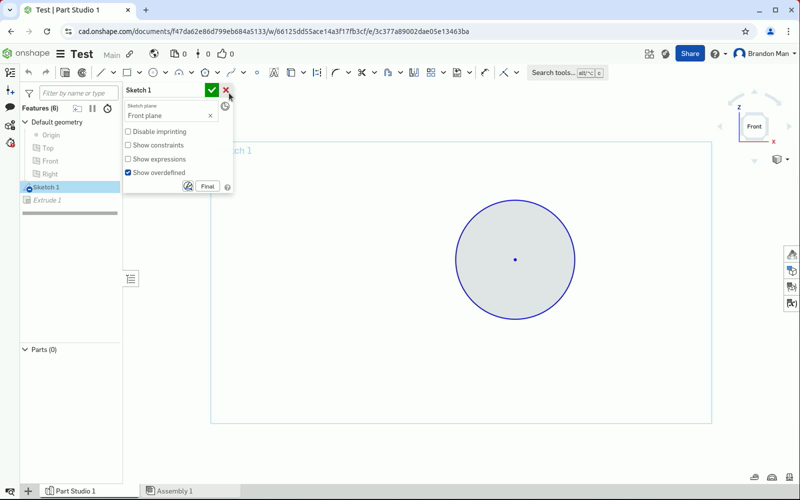
click(229, 92)
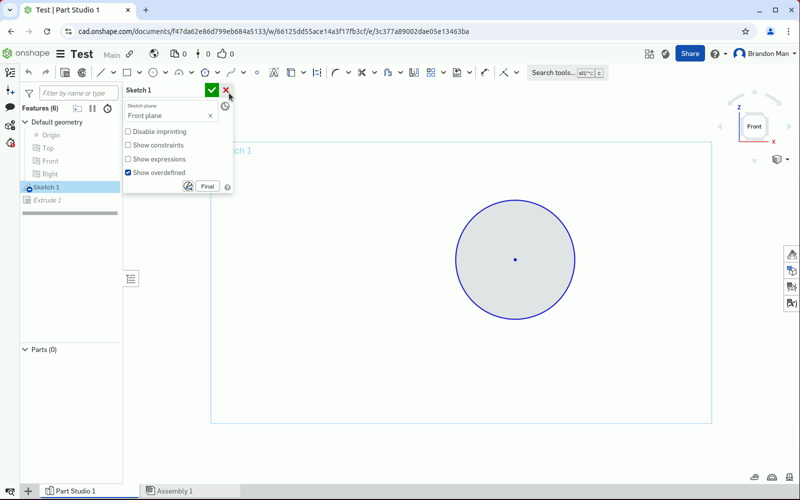
key(shift+s)
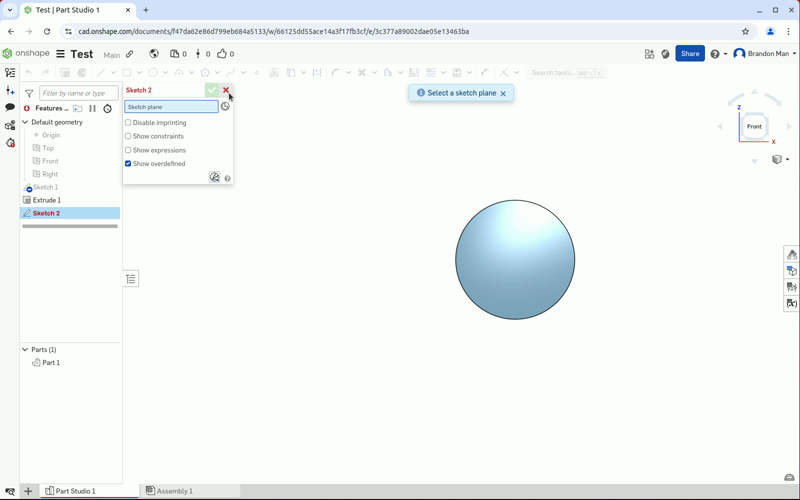
mouse_move(73, 163)
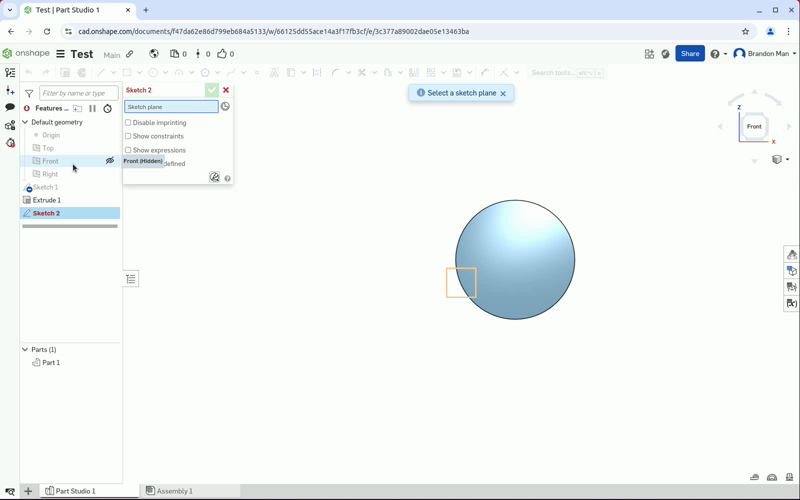
click(73, 163)
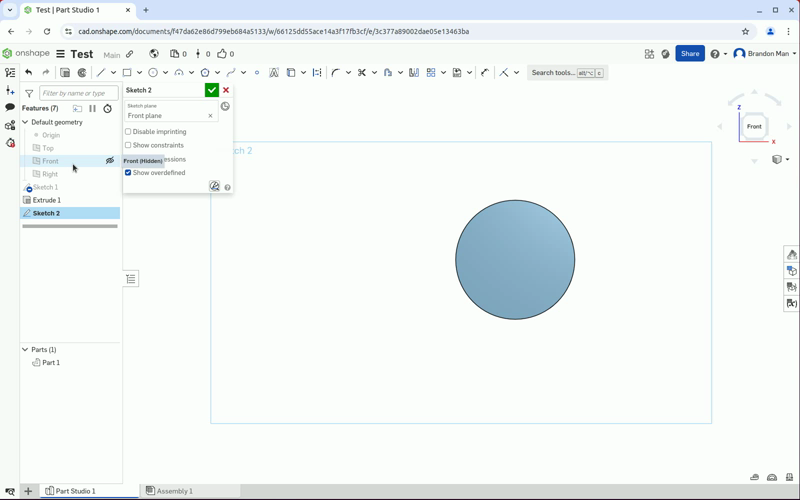
mouse_move(73, 352)
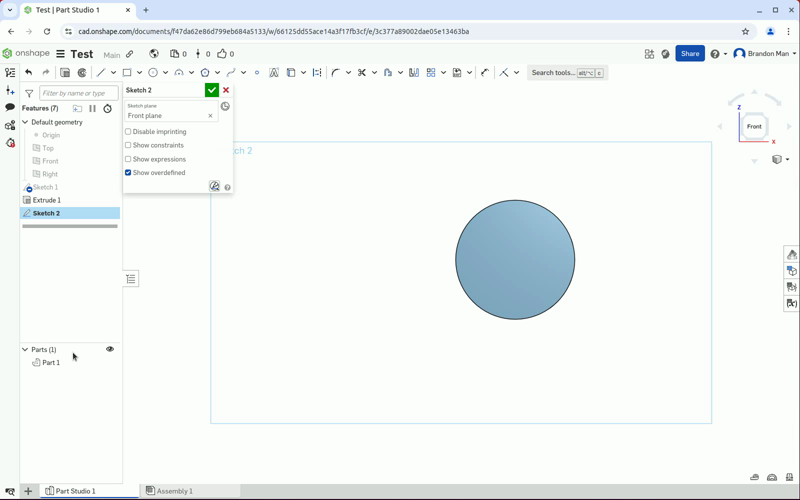
key(y)
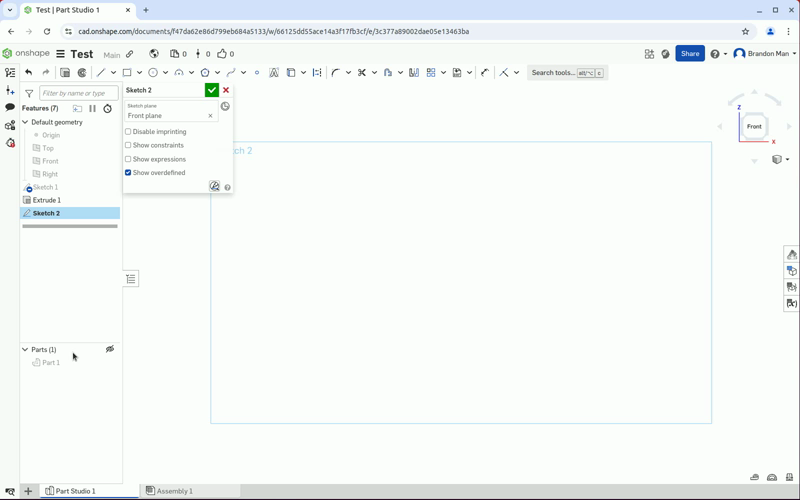
key(c)
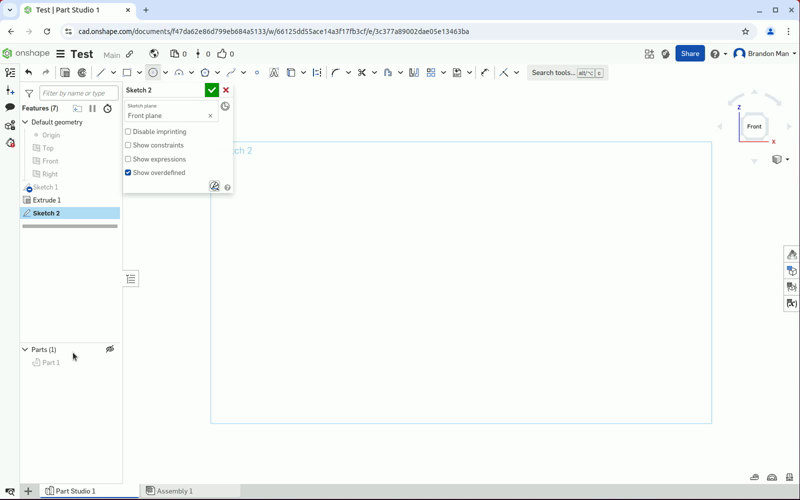
key_down(shift)
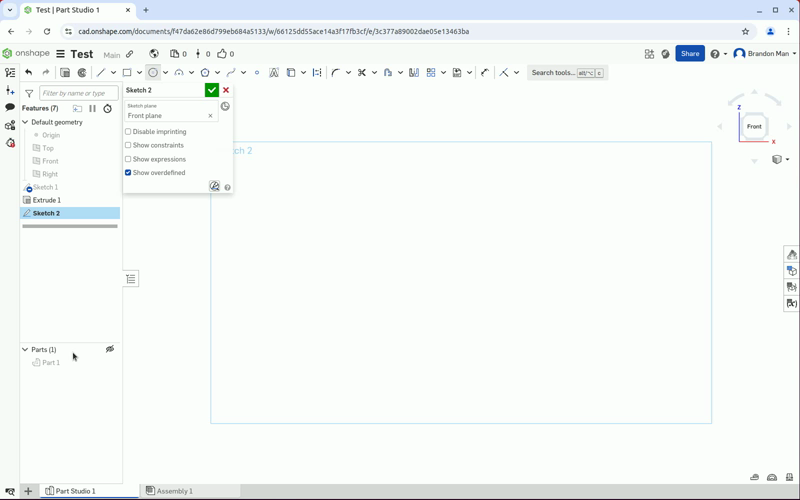
mouse_move(514, 257)
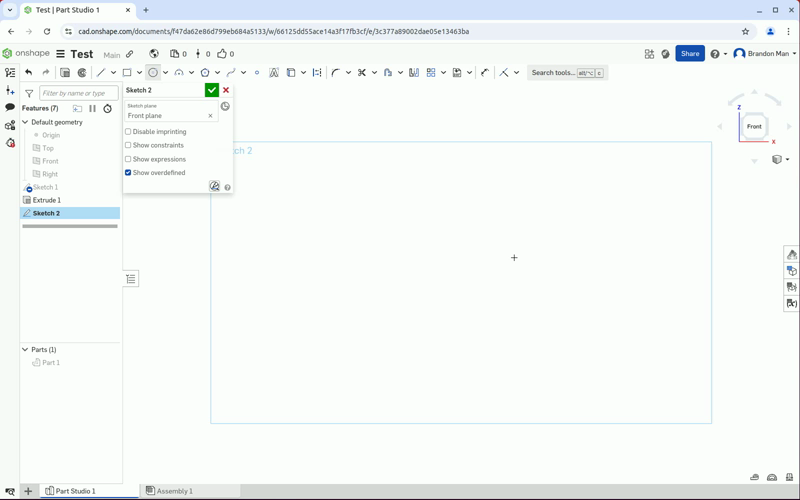
click(514, 257)
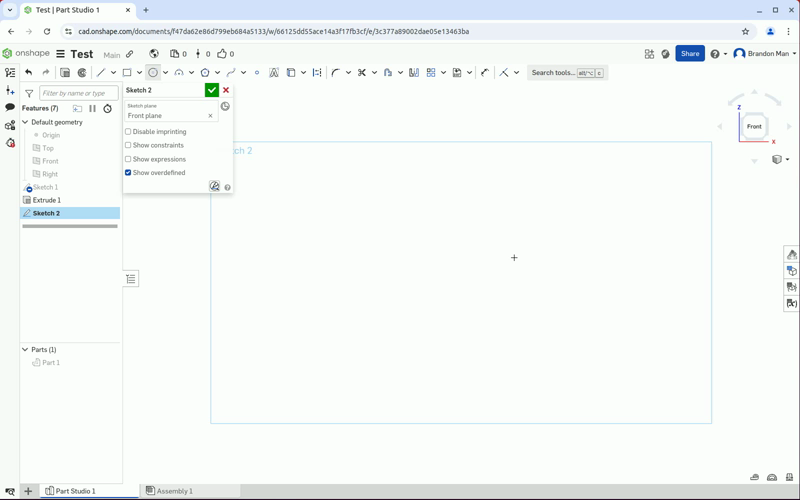
key_up(shift)
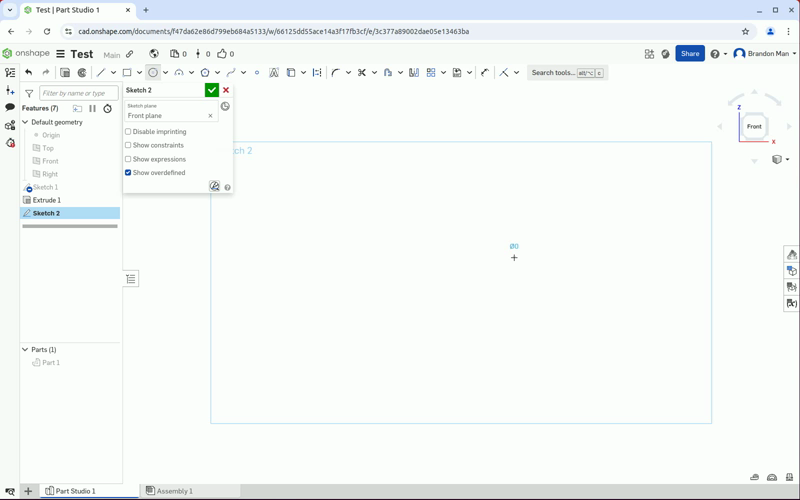
mouse_move(558, 257)
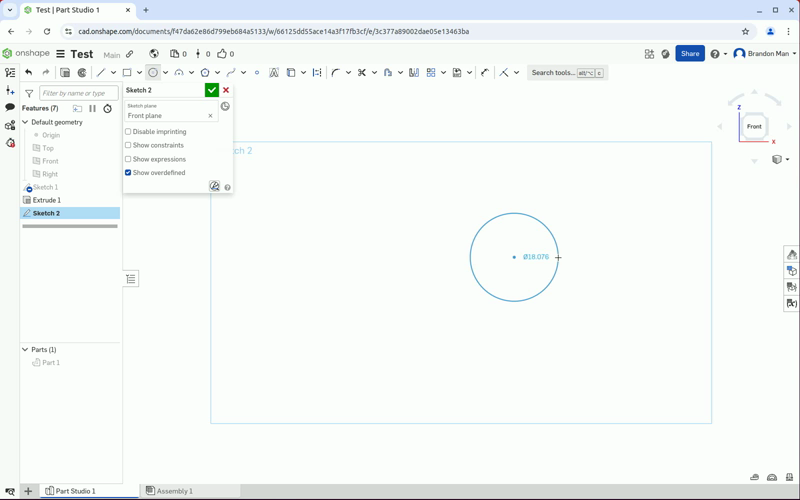
click(558, 257)
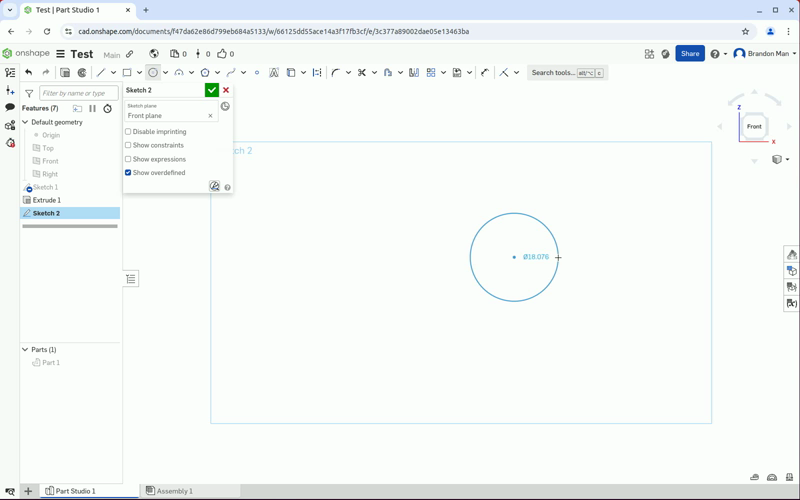
key(esc)
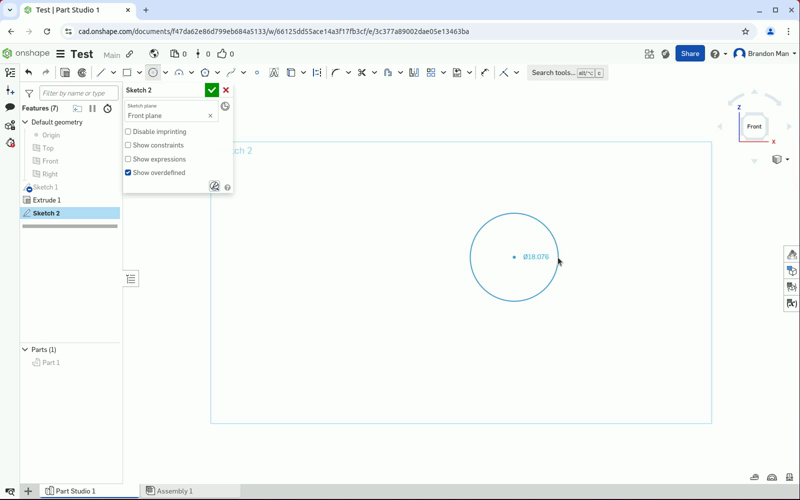
mouse_move(524, 289)
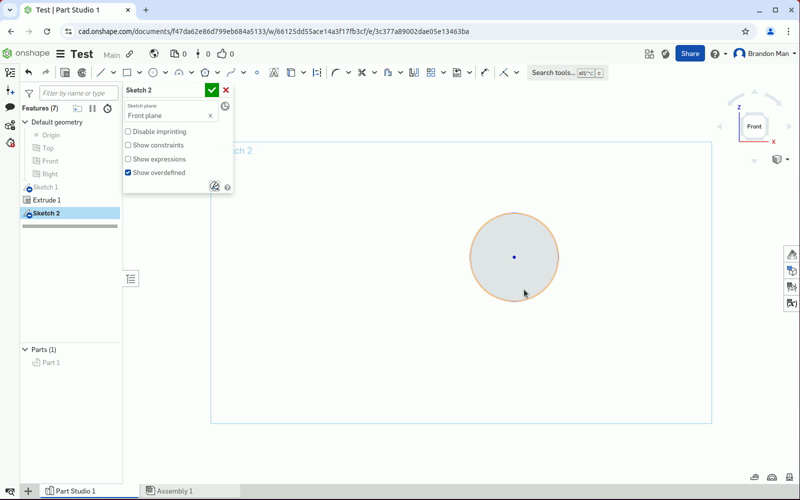
click(524, 289)
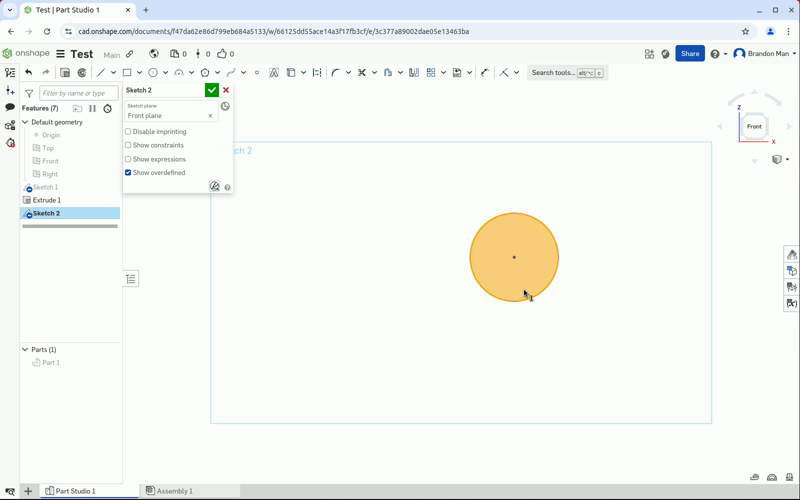
mouse_move(73, 352)
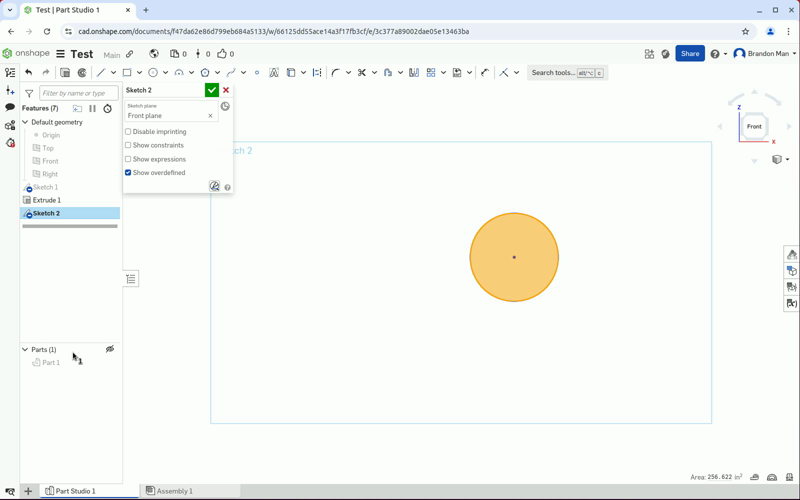
key(shift+y)
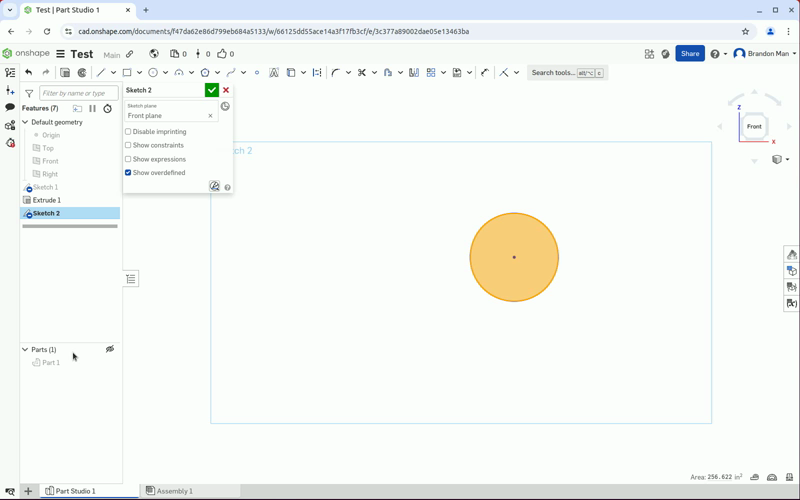
key(shift+e)
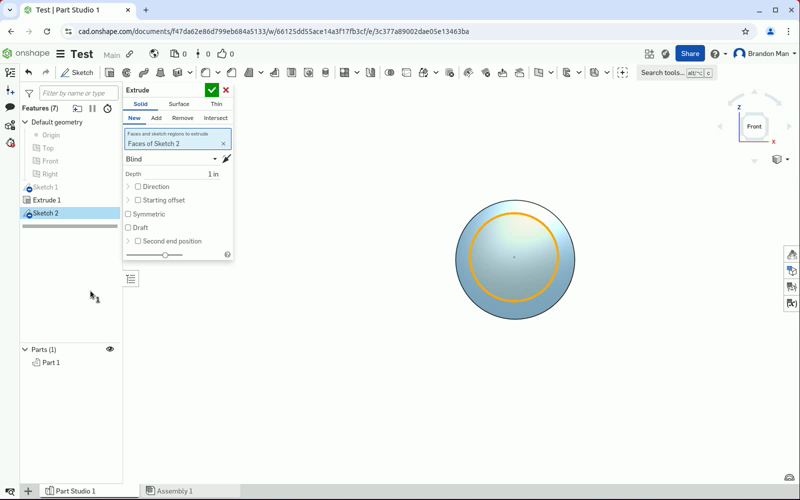
mouse_move(143, 106)
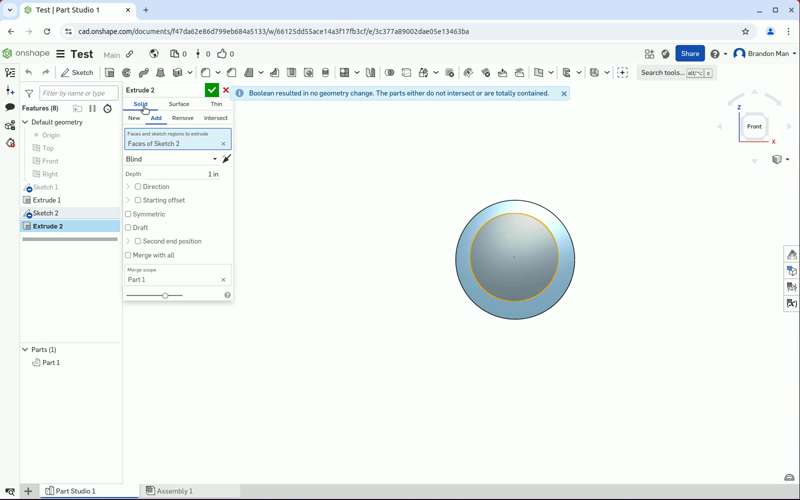
click(143, 106)
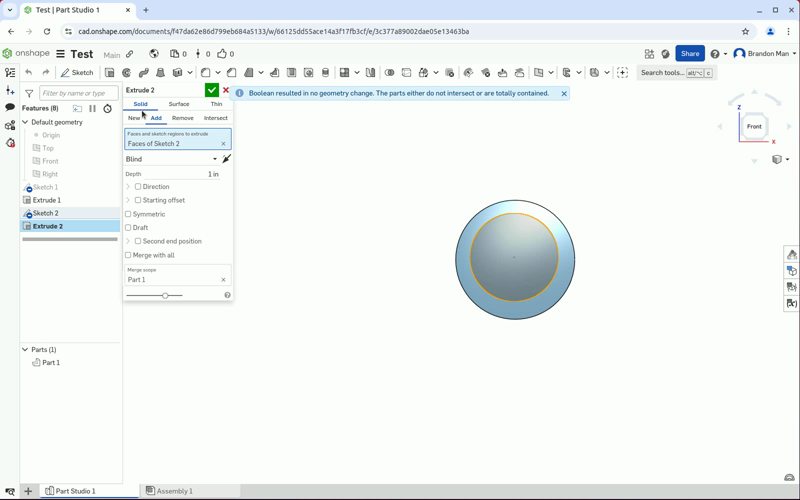
mouse_move(137, 120)
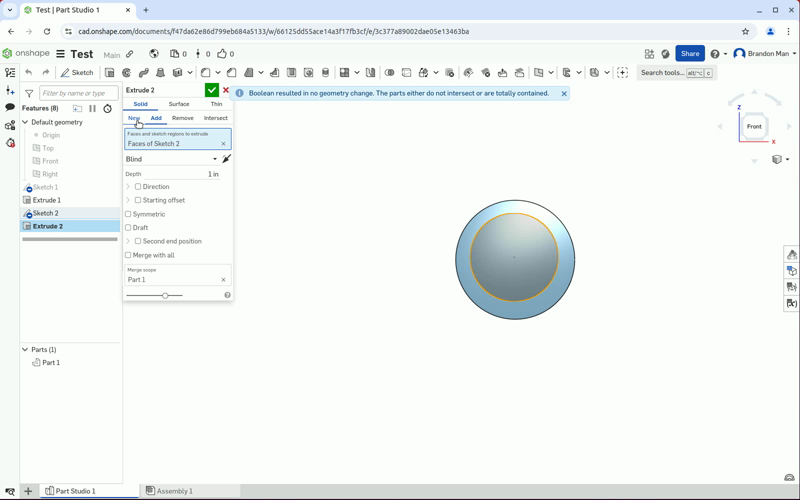
click(137, 120)
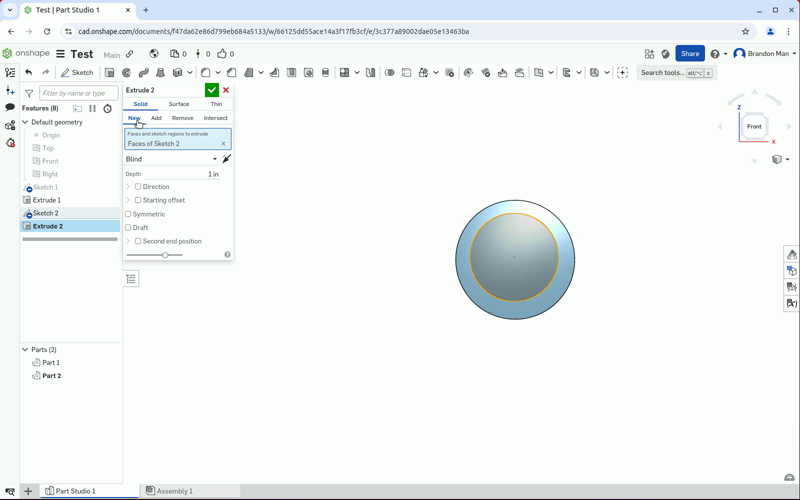
key(tab, 4)
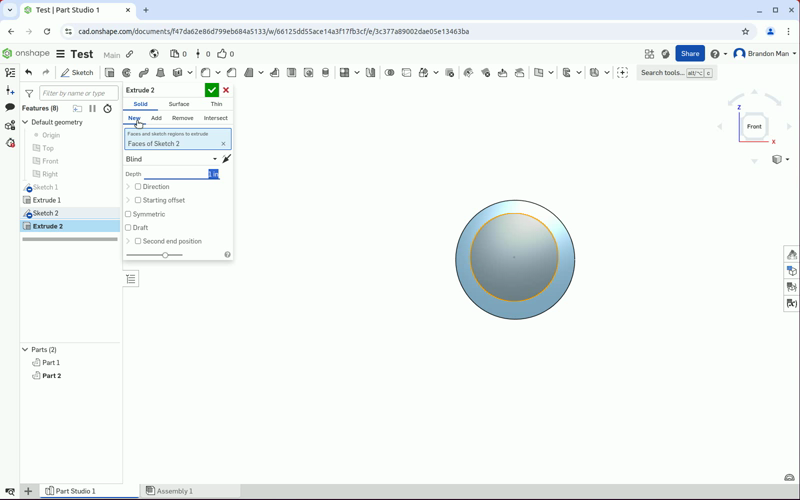
text(-6.74)
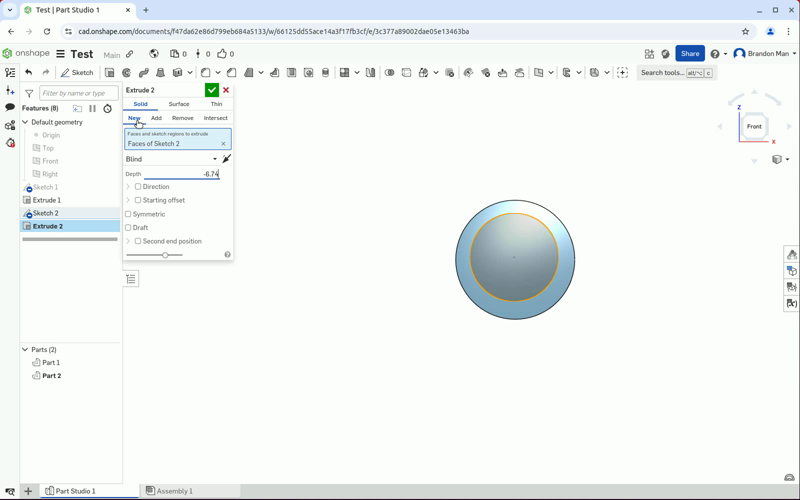
key(enter)
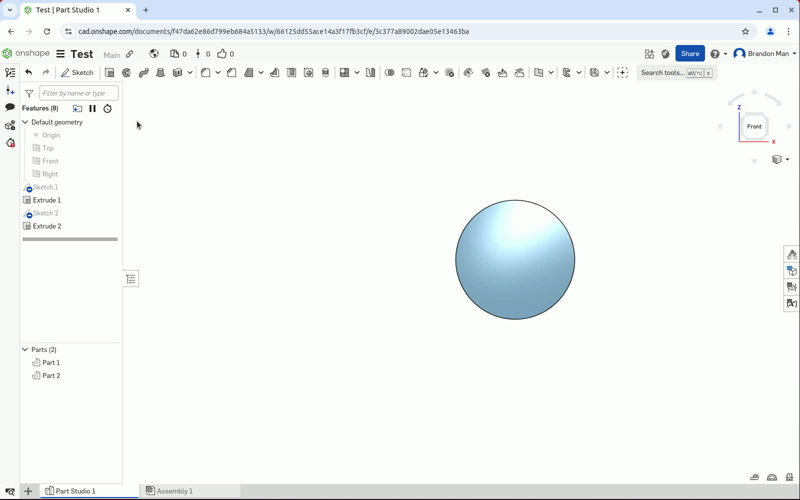
key(shift+h)
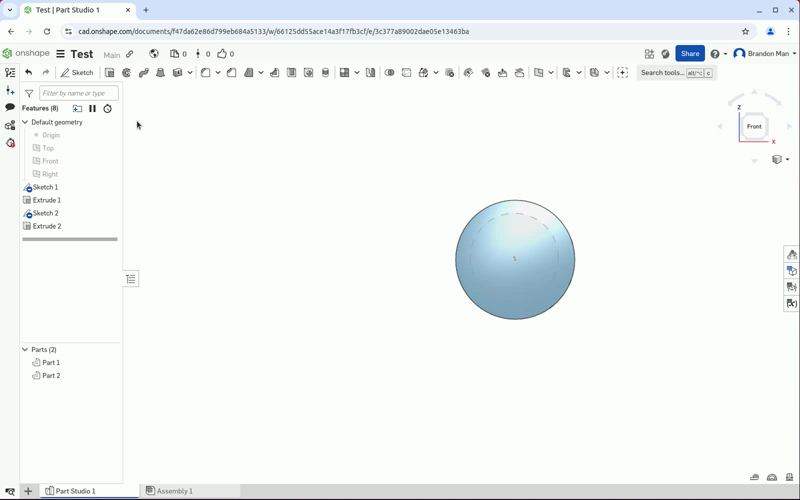
key(shift+h)
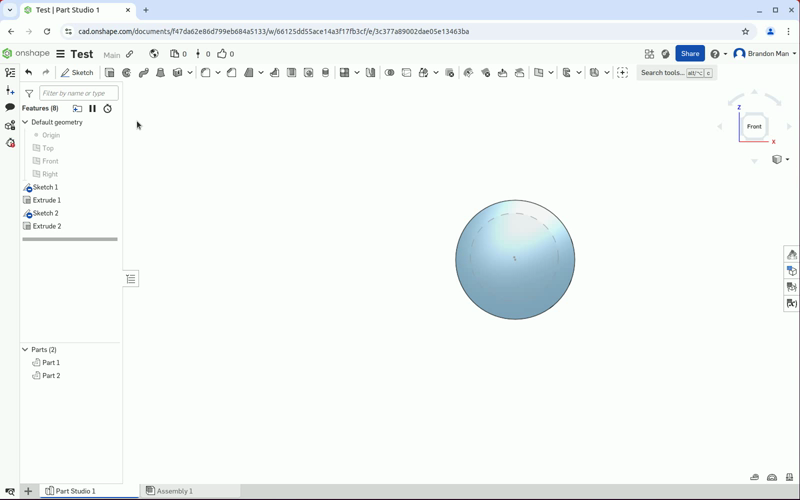
key(shift+7)
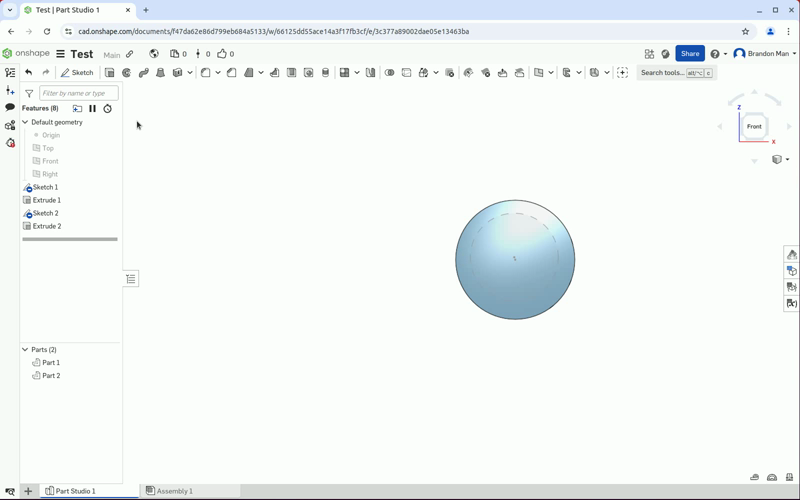
key(left, 2)
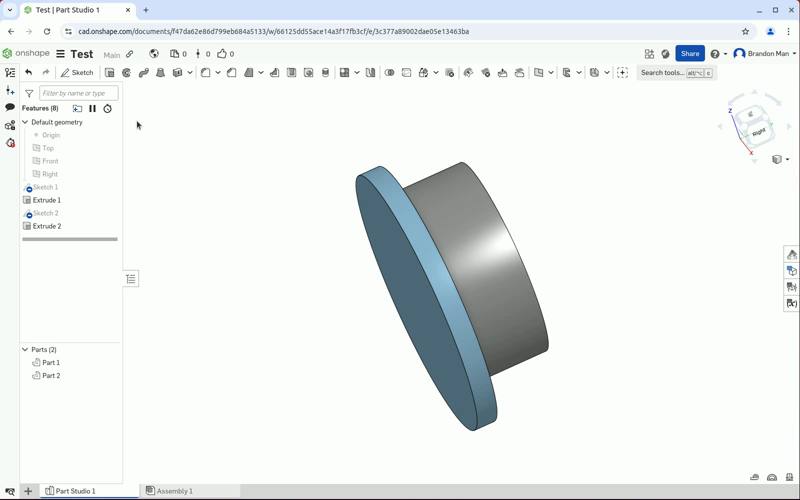
key(down, 2)
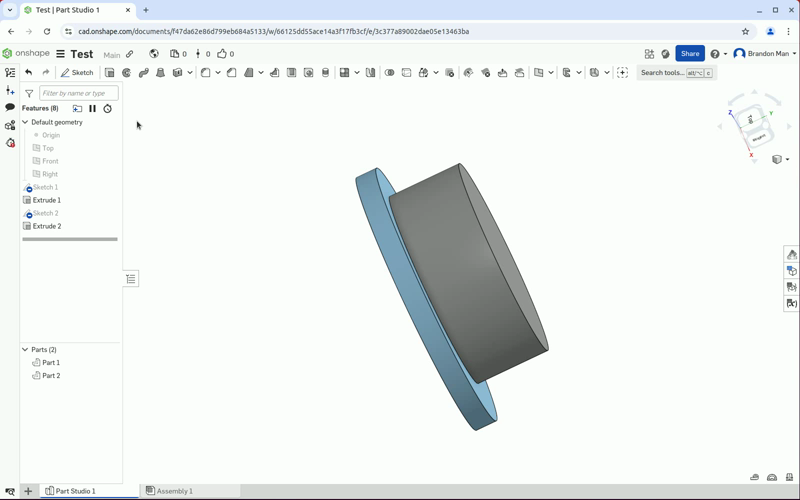
key(up, 2)
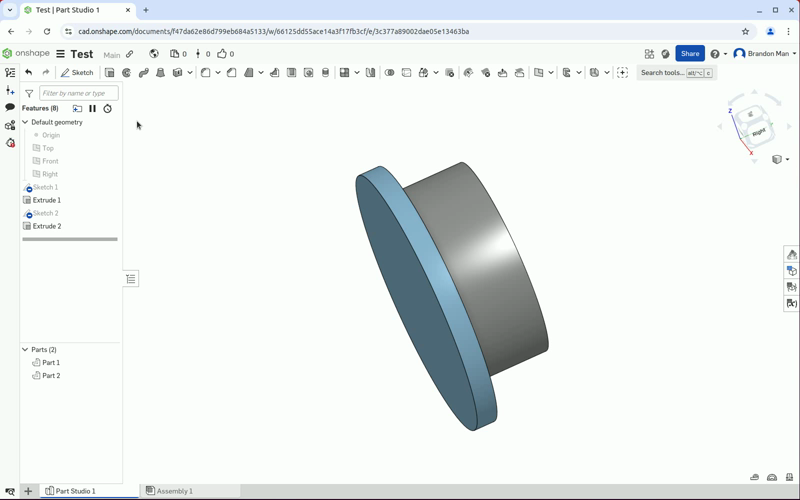
key(right, 2)
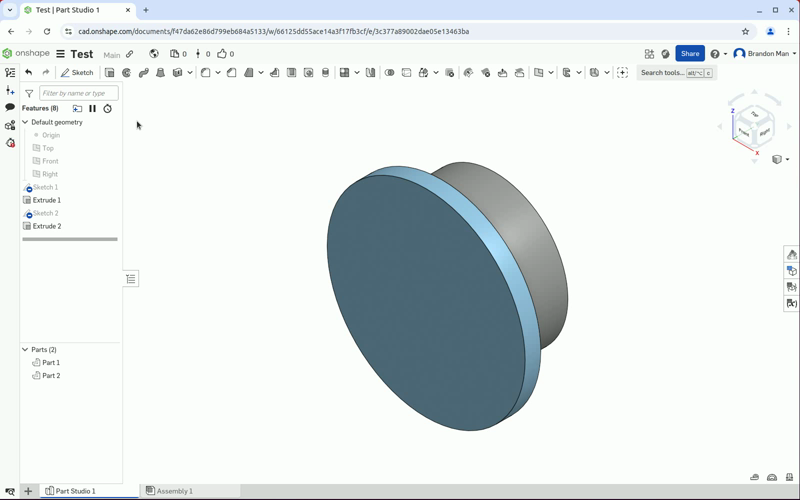
mouse_move(73, 189)
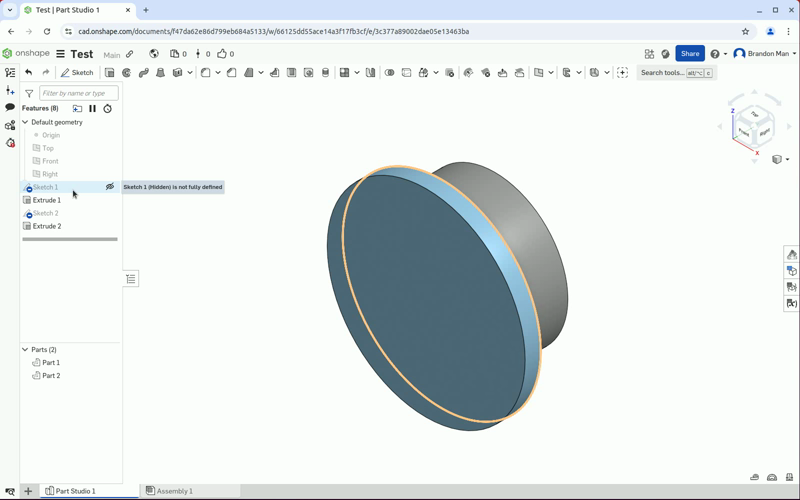
click(73, 189)